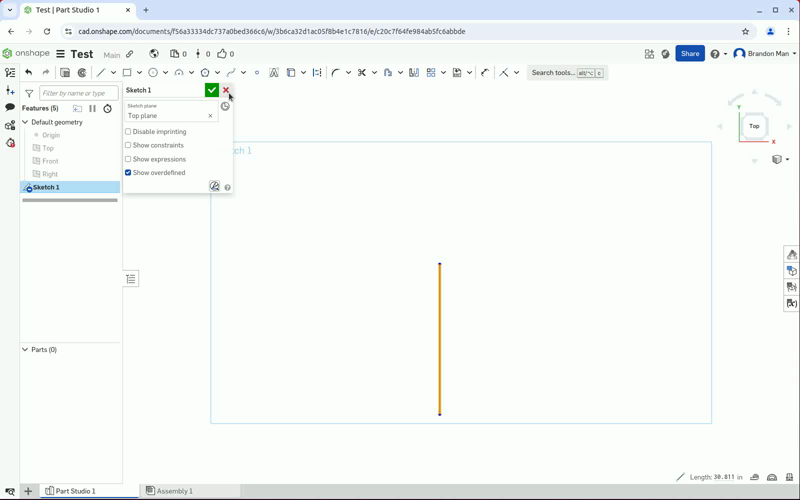
key(shift+h)
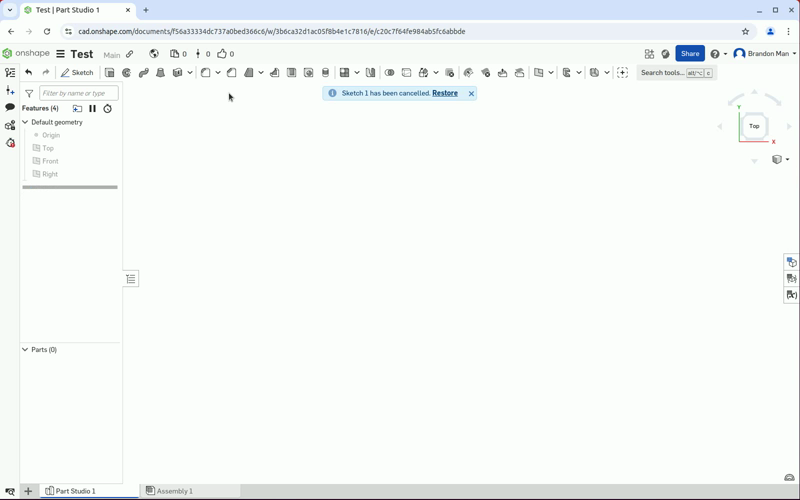
mouse_move(73, 352)
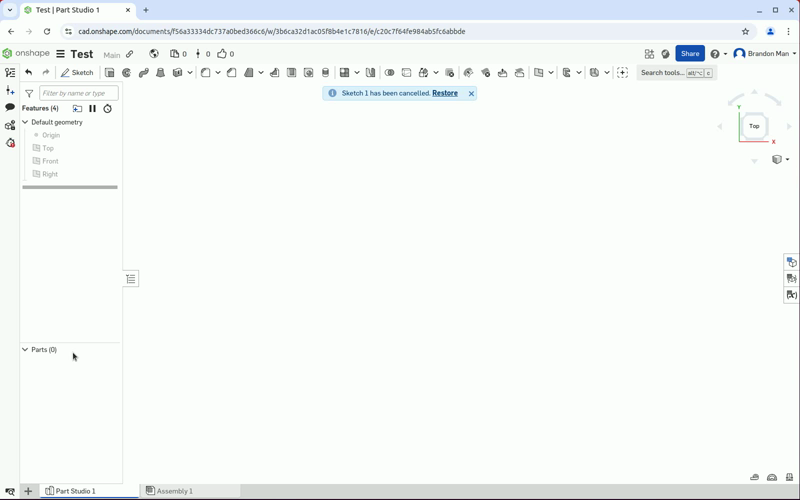
key(y)
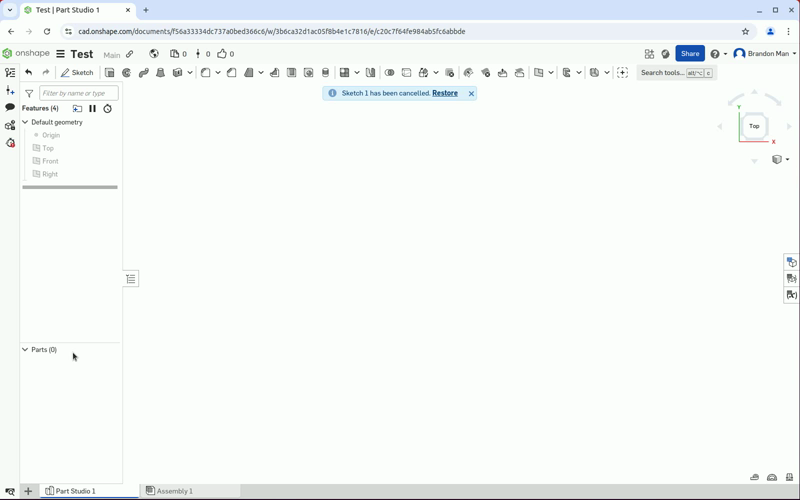
key(shift+p)
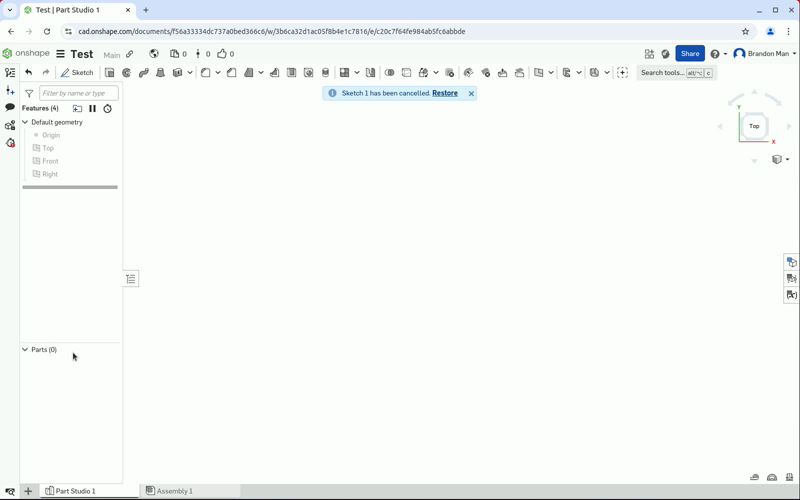
key(space)
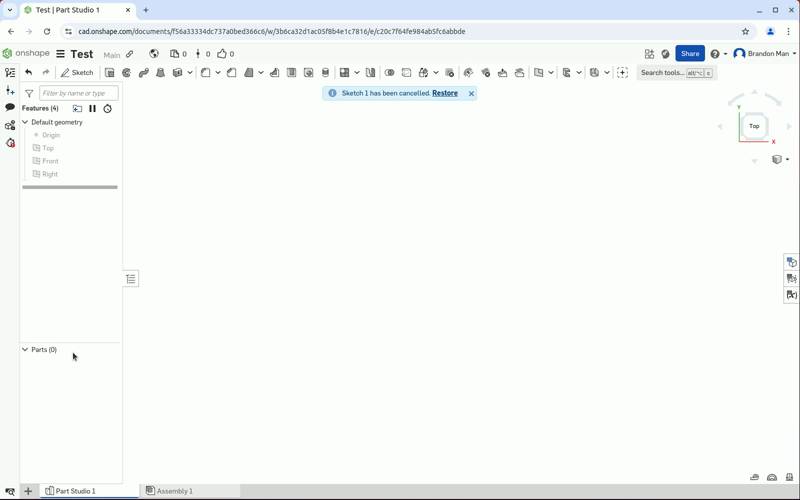
key_down(shift)
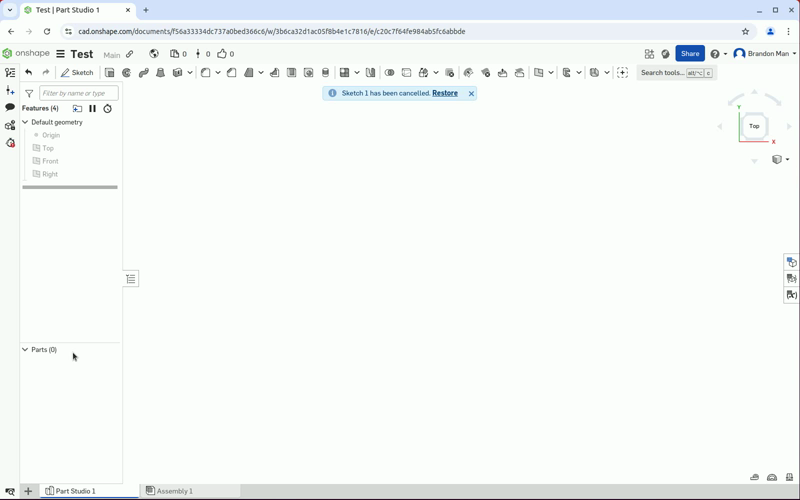
key(up)
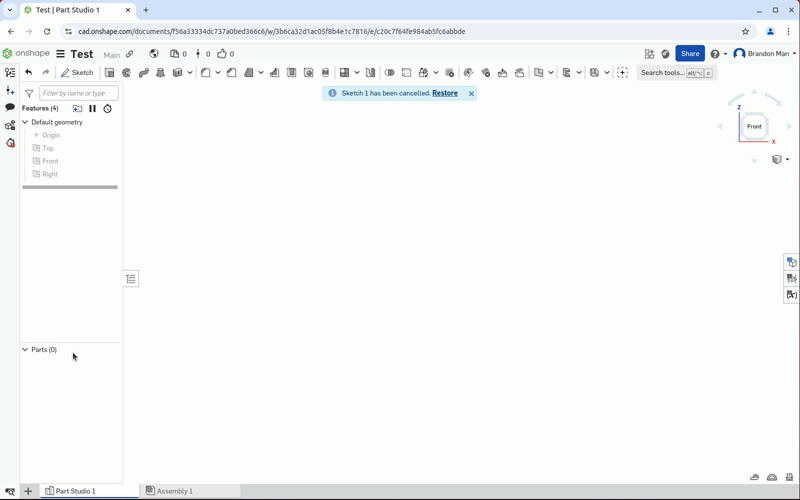
key_up(shift)
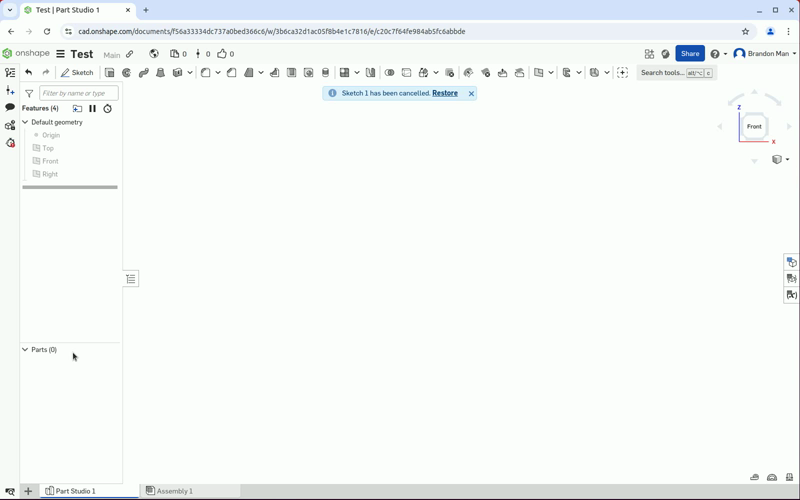
mouse_move(73, 352)
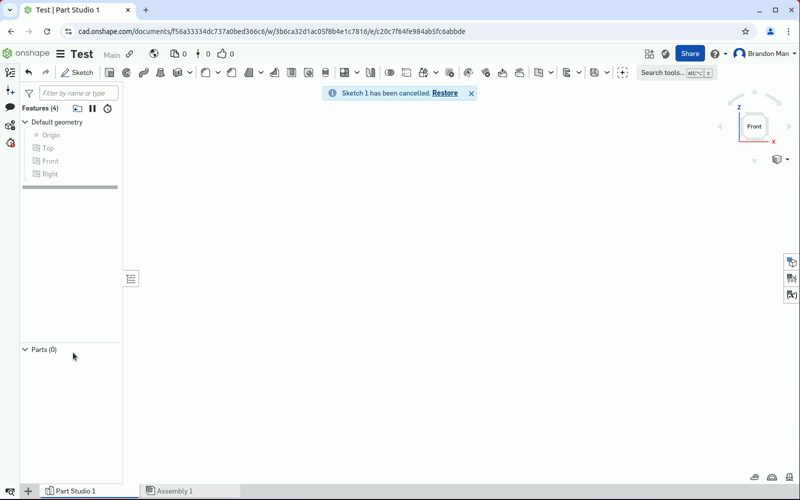
key(shift+y)
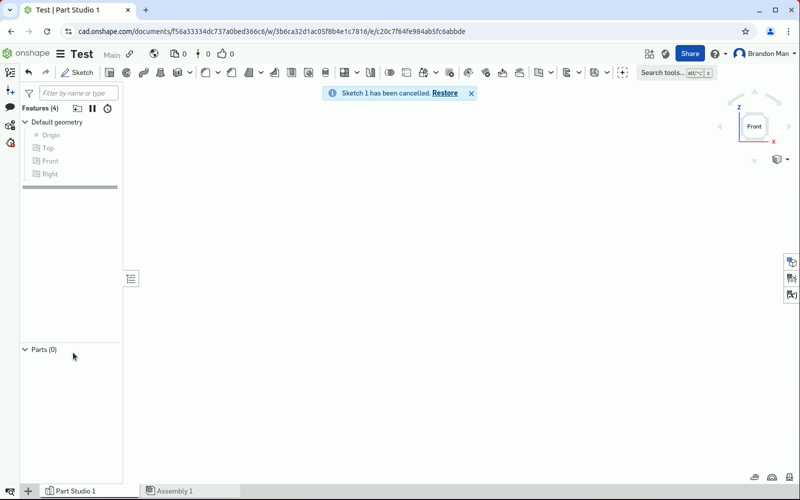
key(shift+s)
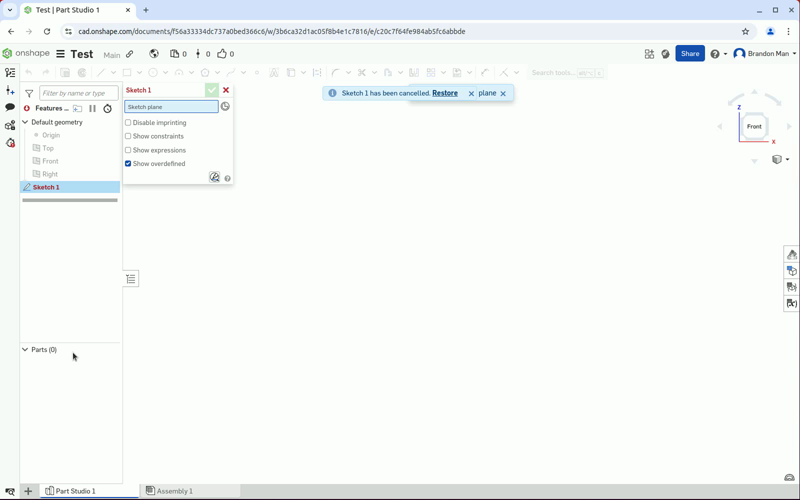
mouse_move(73, 163)
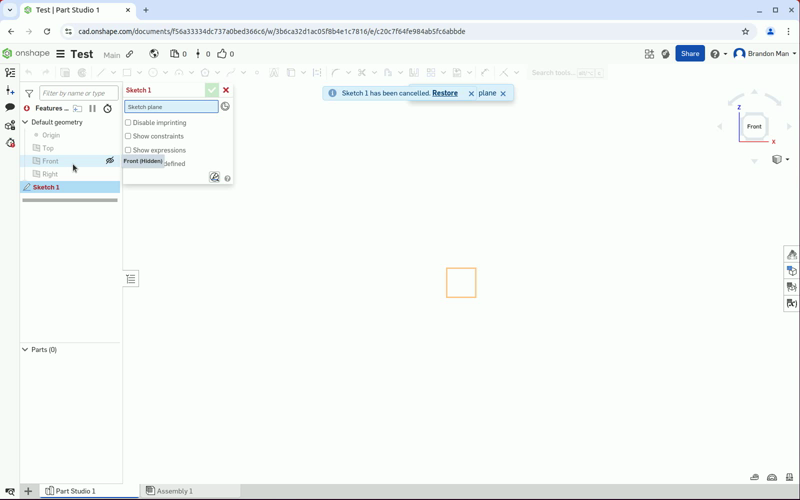
click(73, 163)
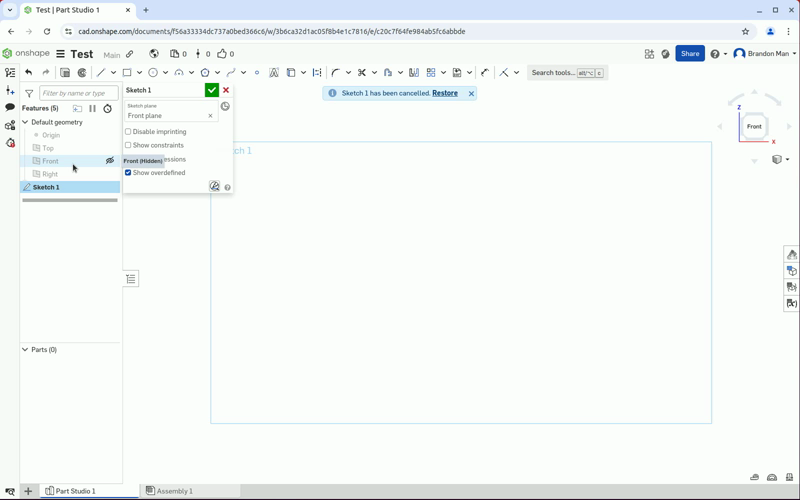
mouse_move(73, 352)
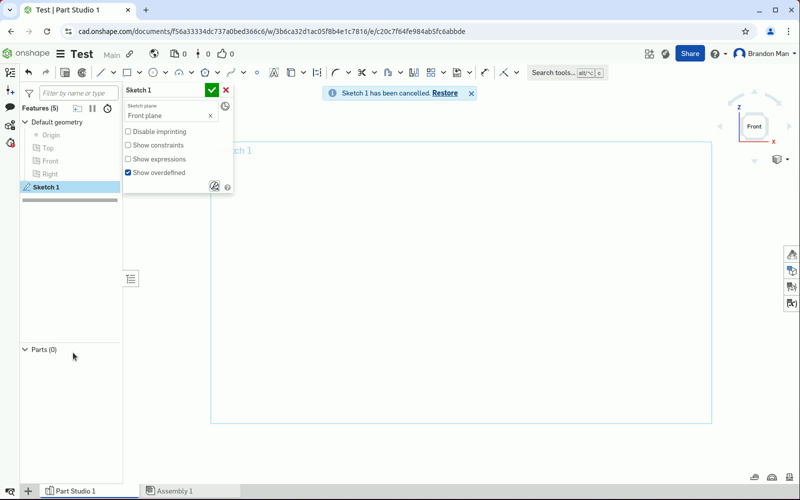
key(y)
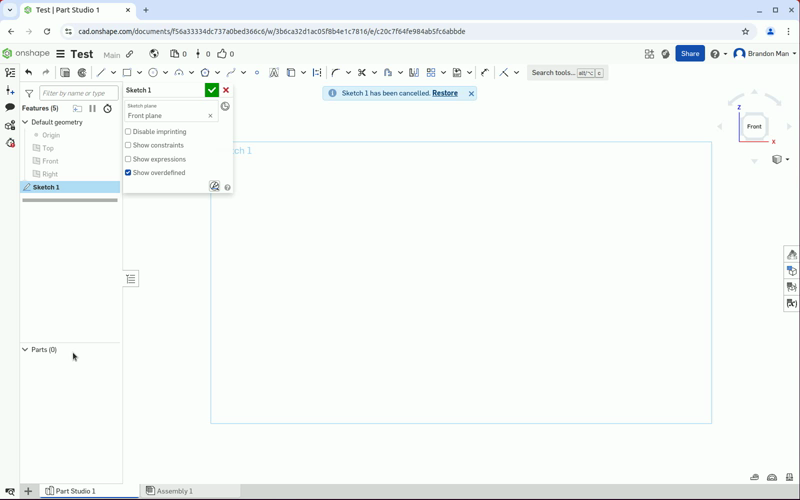
key(c)
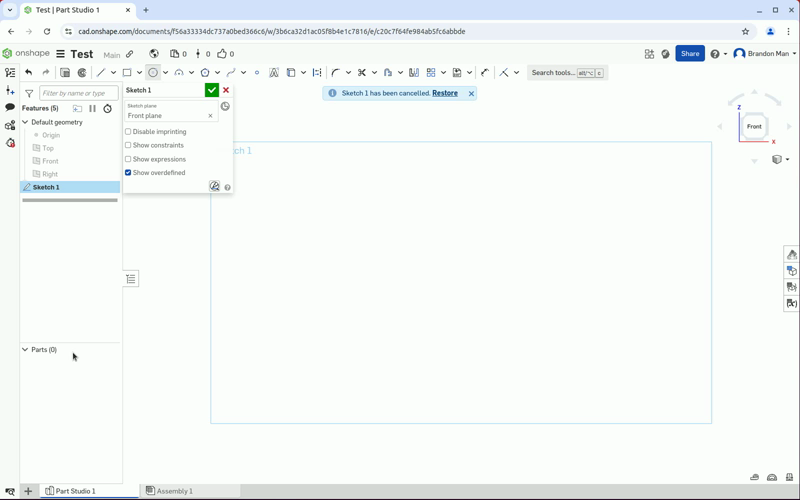
key_down(shift)
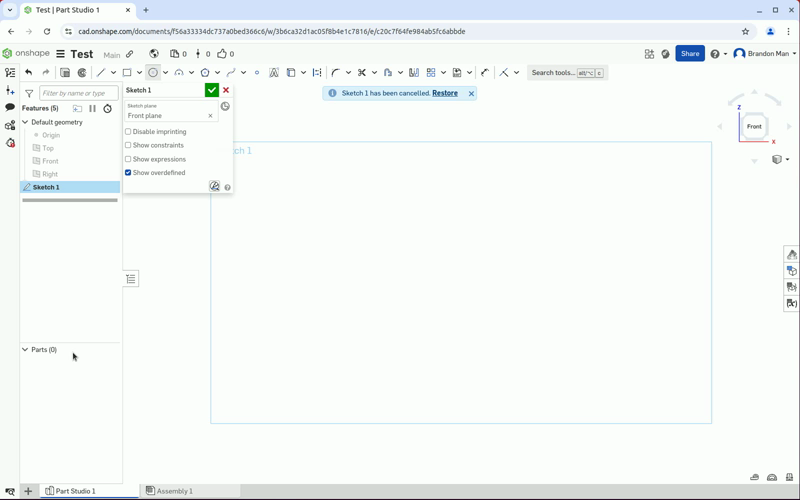
mouse_move(444, 290)
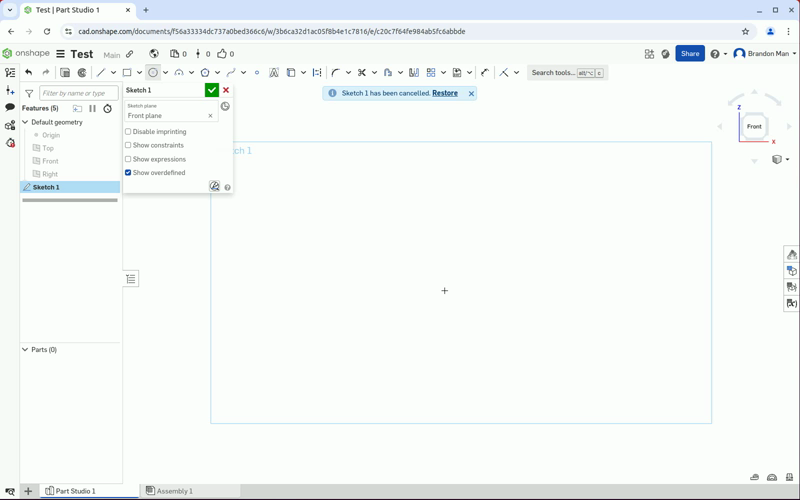
click(444, 290)
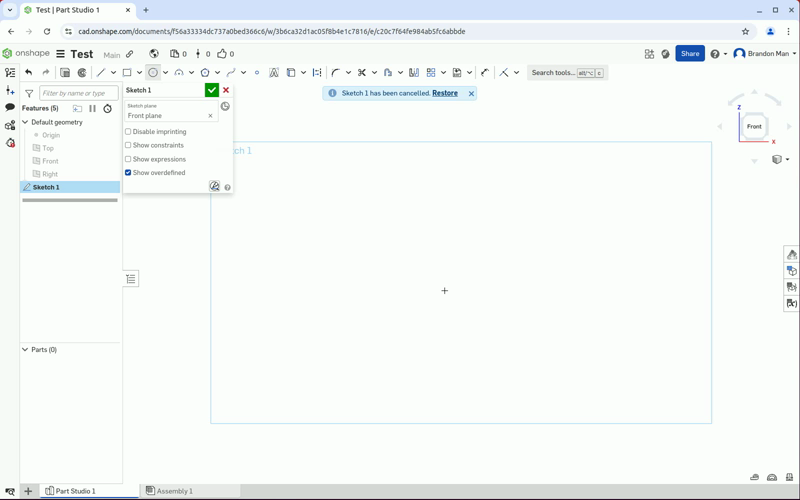
key_up(shift)
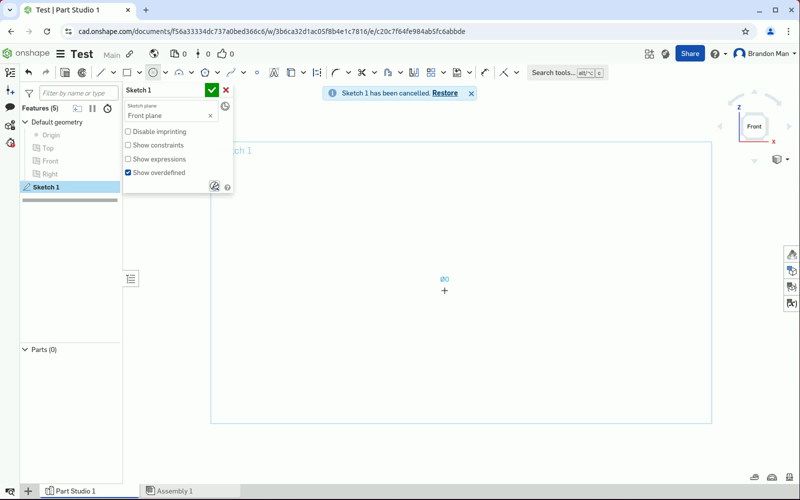
mouse_move(486, 290)
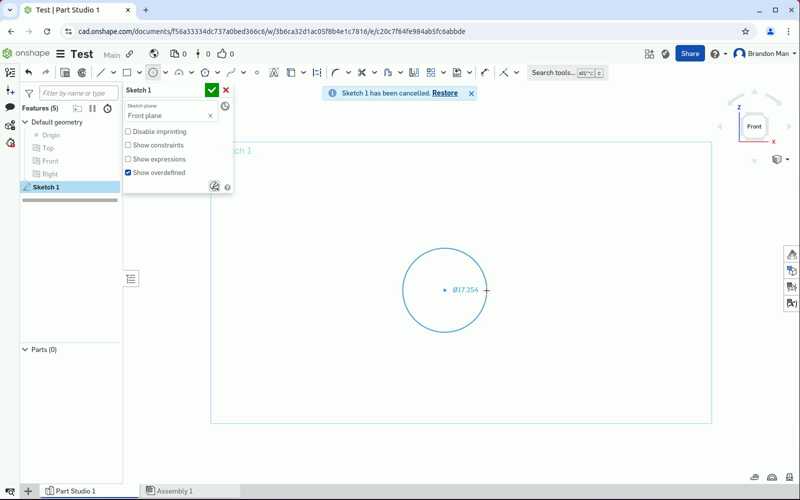
click(486, 290)
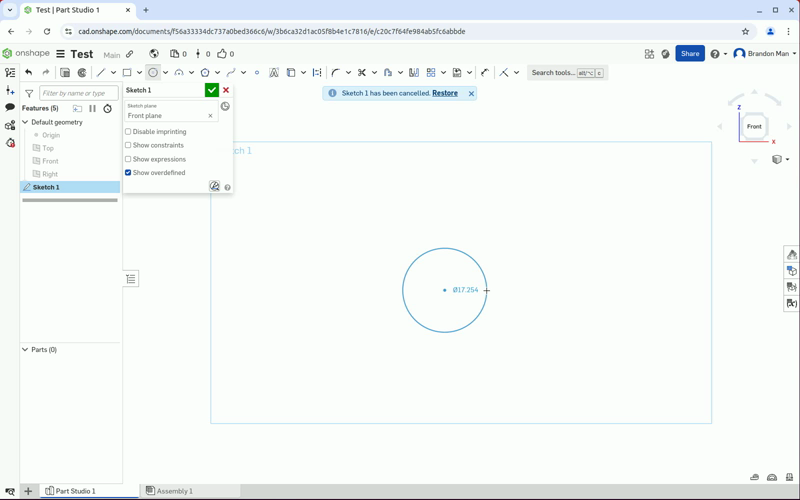
key(esc)
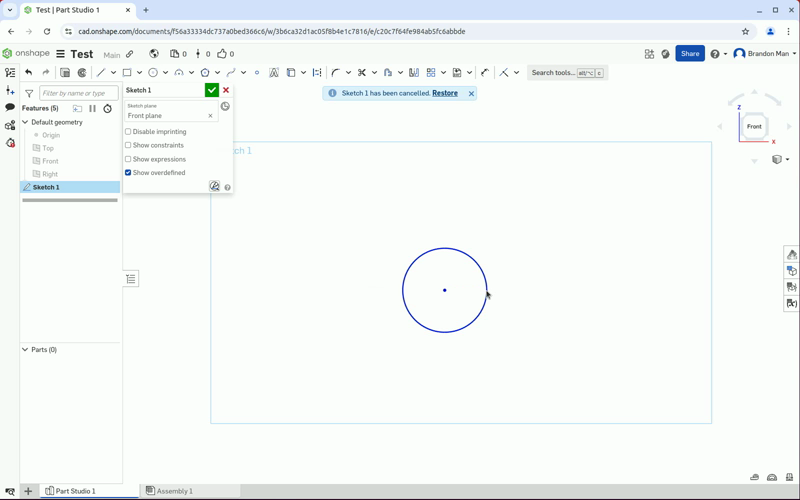
mouse_move(435, 323)
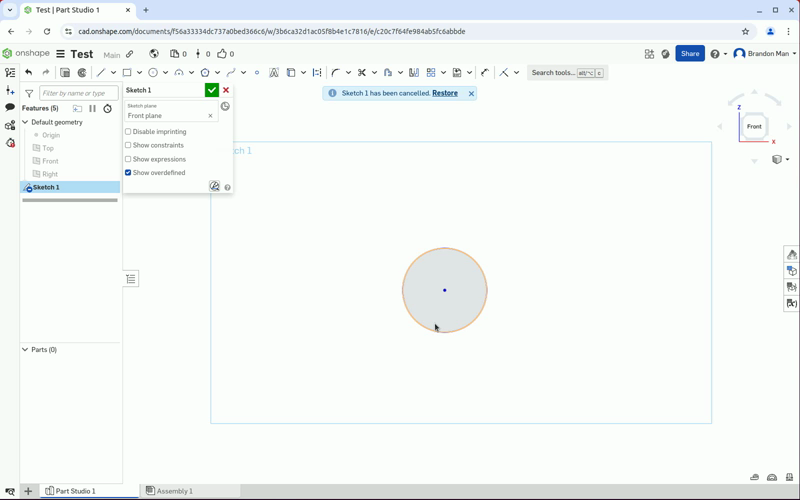
click(435, 323)
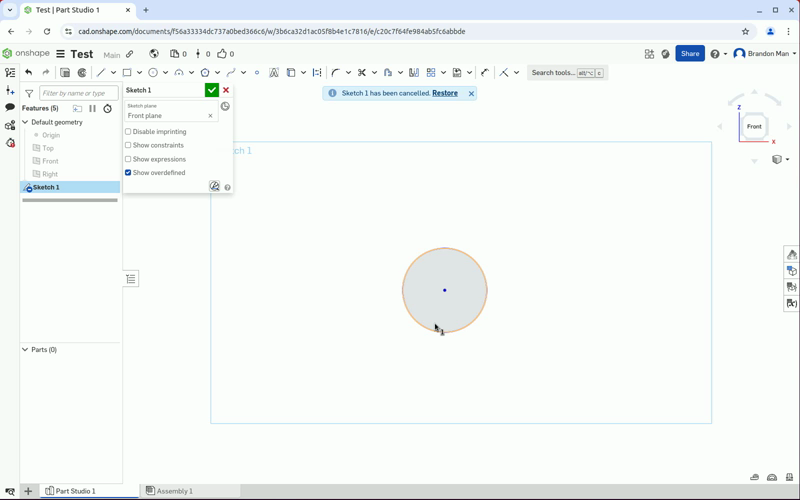
mouse_move(73, 352)
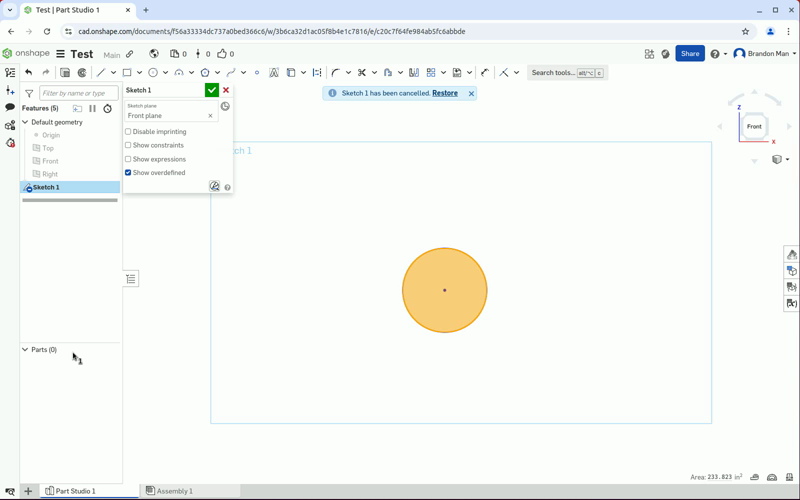
key(shift+y)
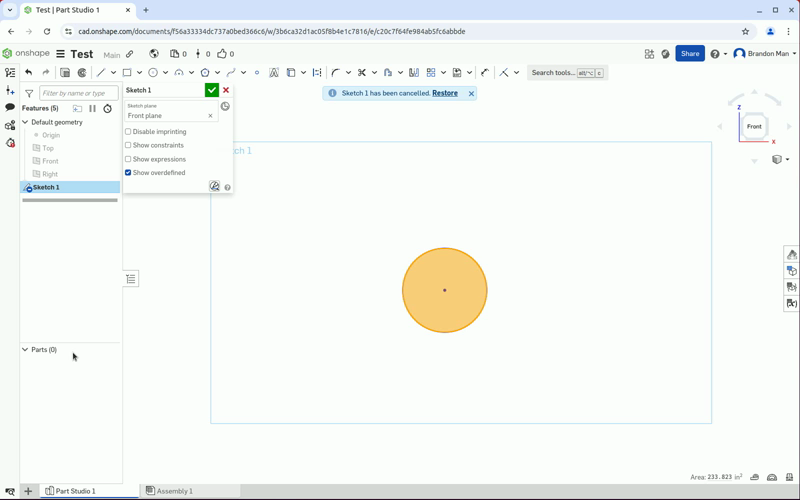
key(shift+e)
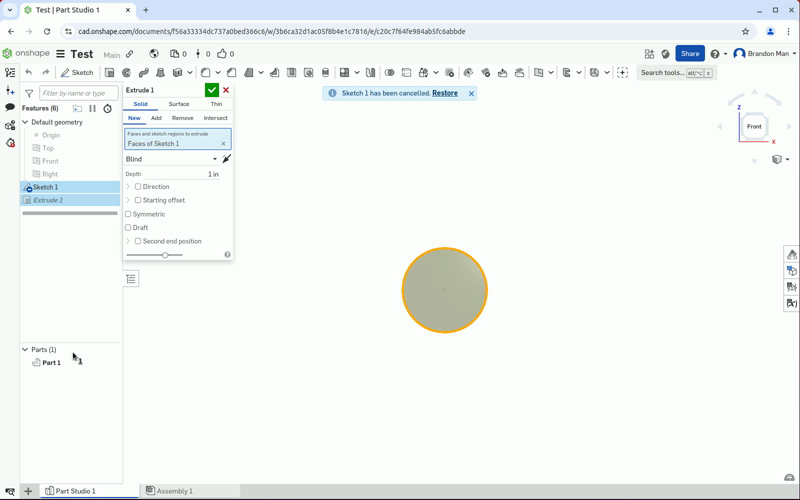
mouse_move(143, 106)
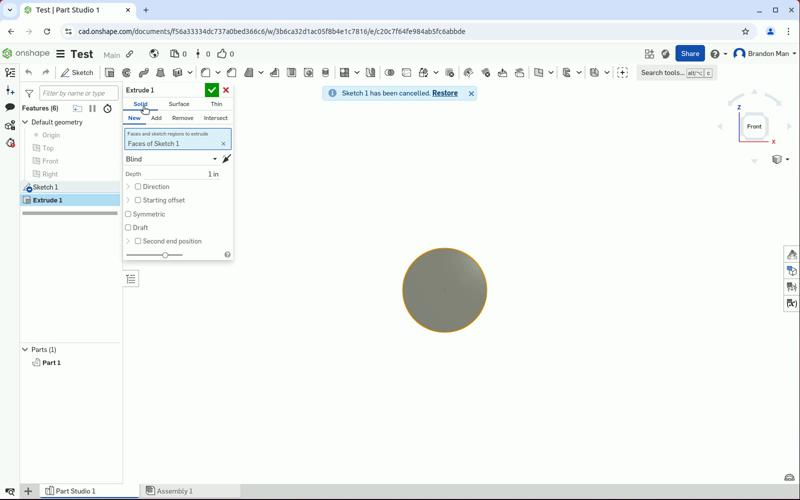
click(143, 106)
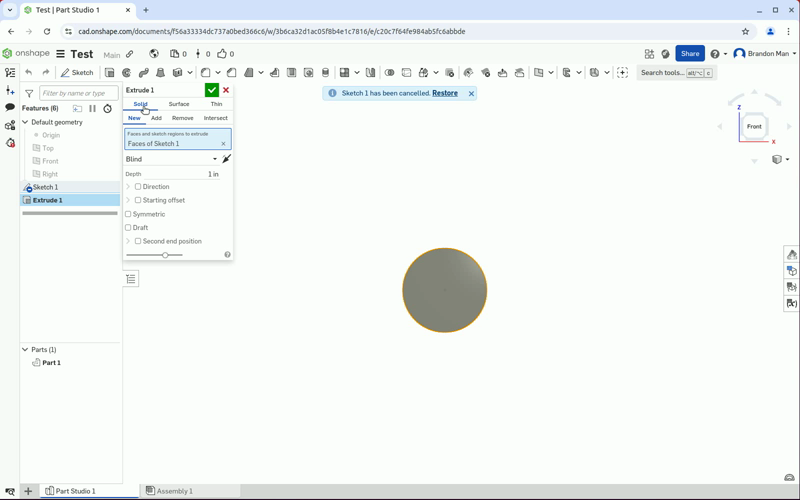
mouse_move(137, 120)
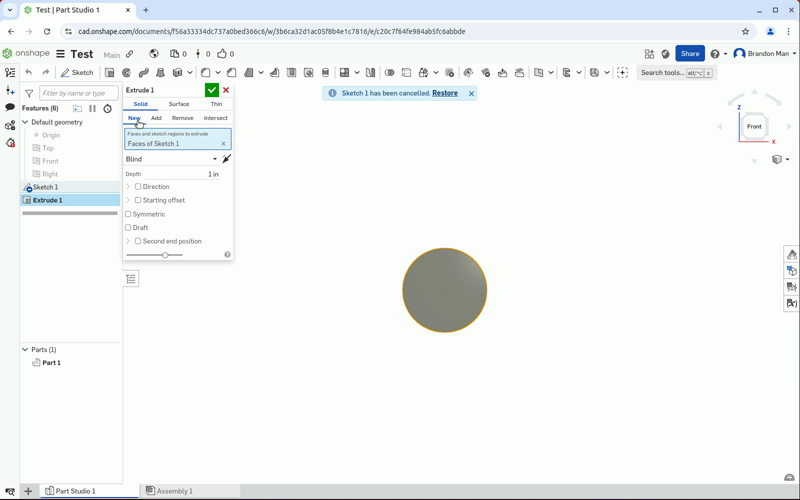
click(137, 120)
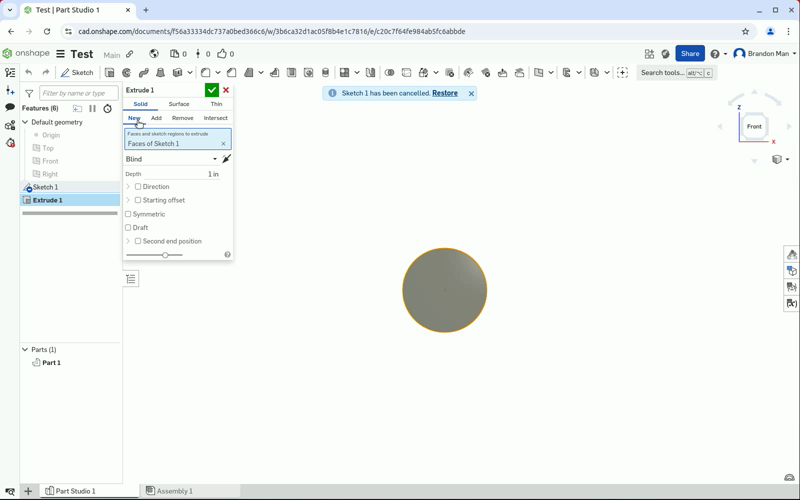
key(tab, 4)
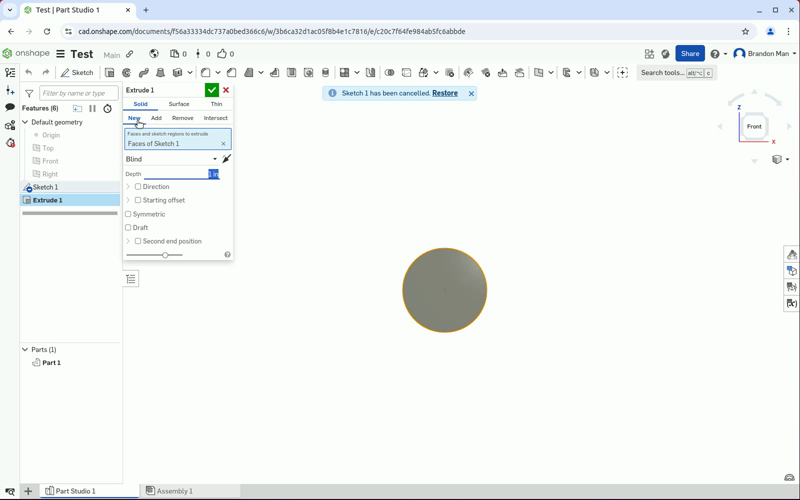
text(23.108)
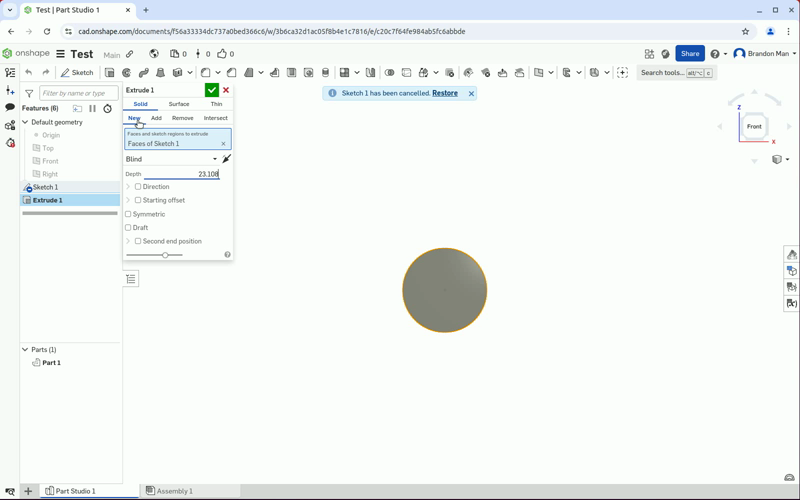
key(enter)
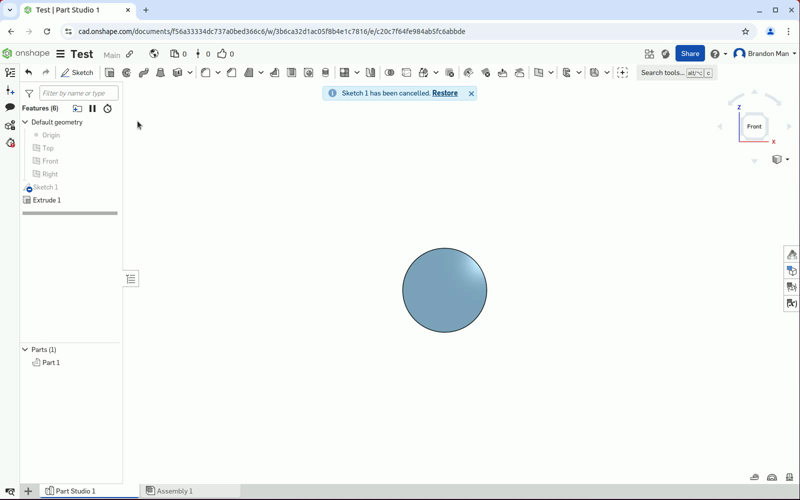
key(shift+h)
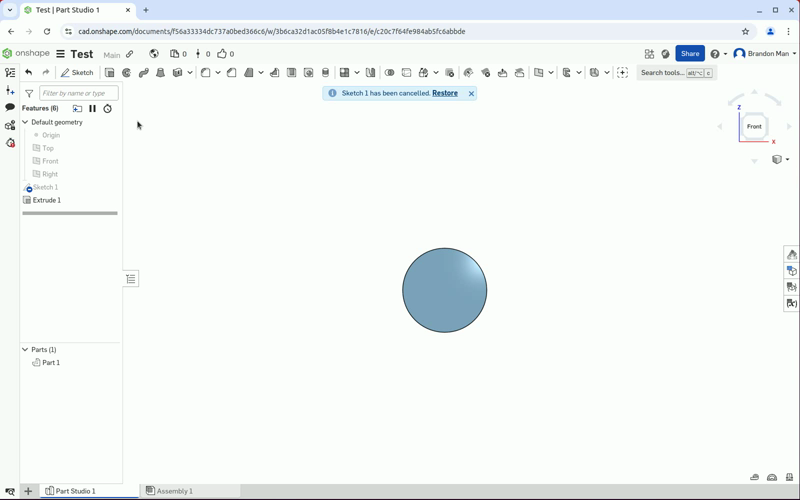
key(shift+h)
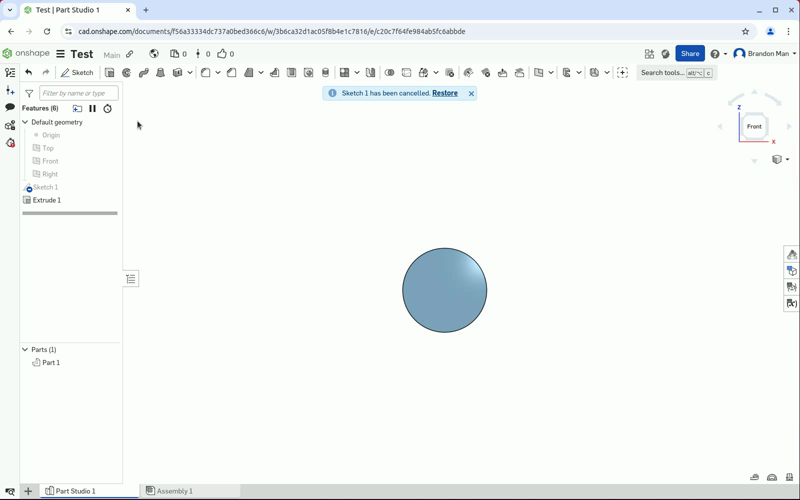
mouse_move(73, 189)
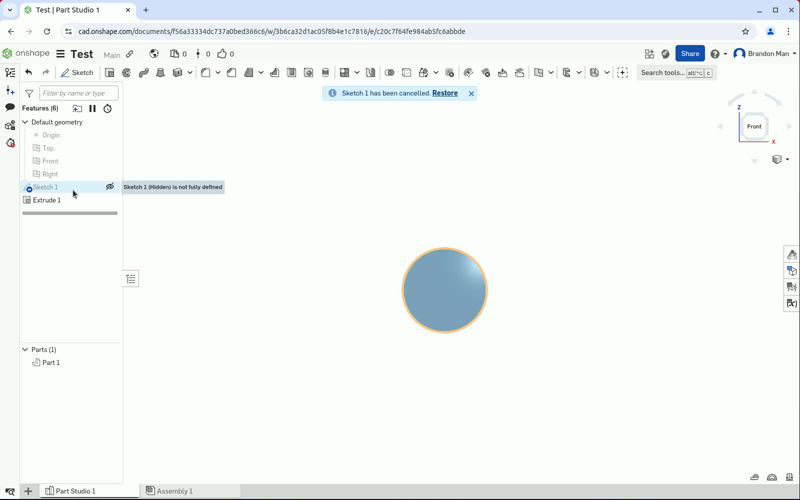
click(73, 189)
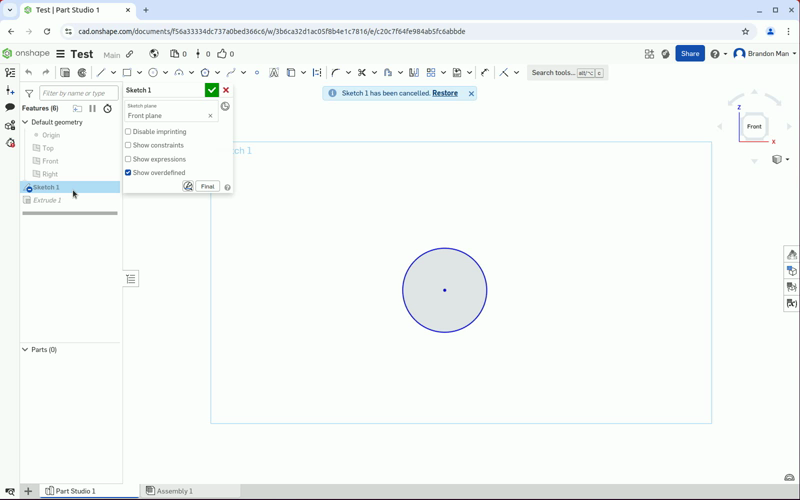
mouse_move(229, 92)
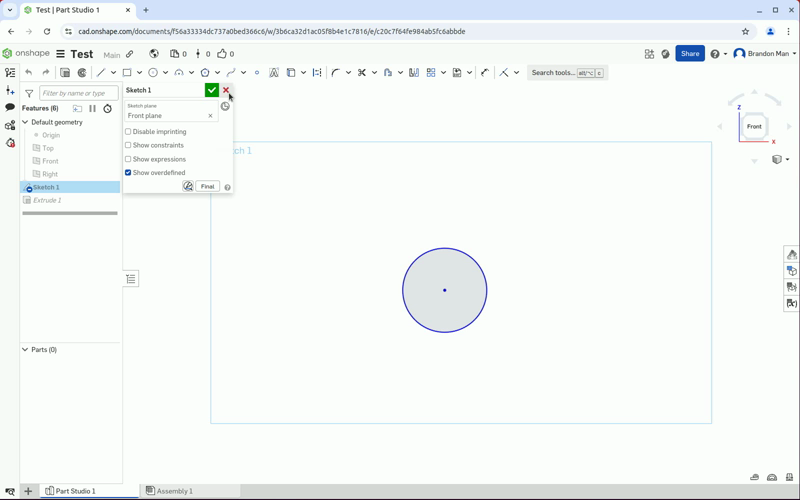
click(229, 92)
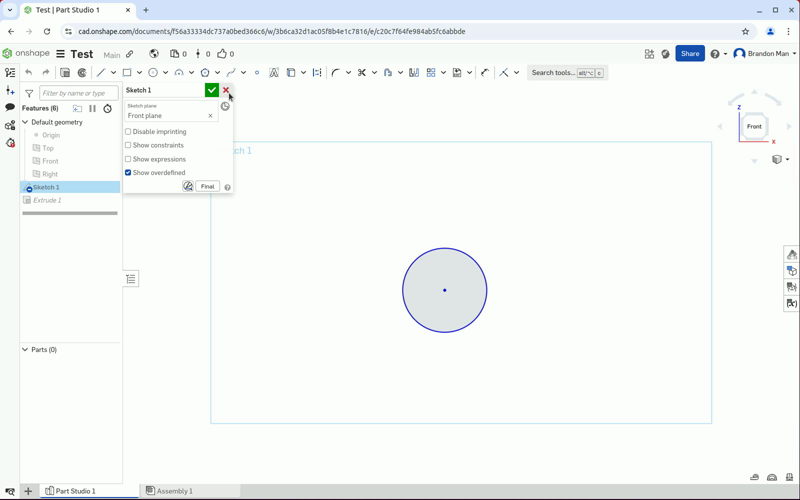
key(shift+s)
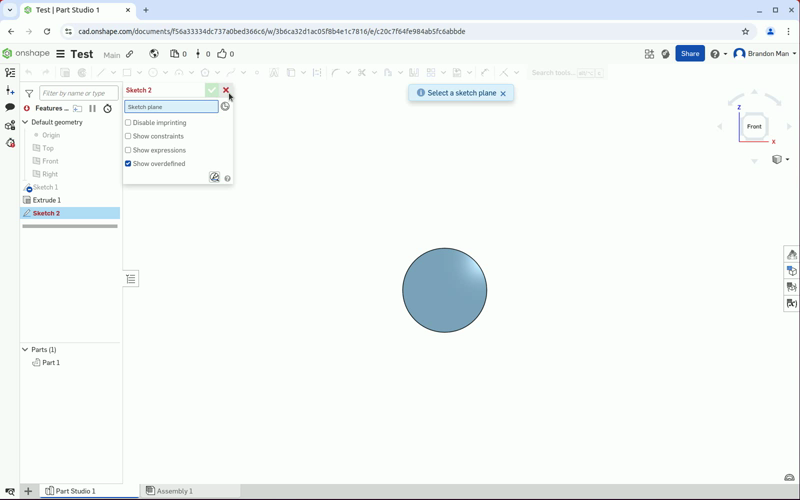
mouse_move(73, 163)
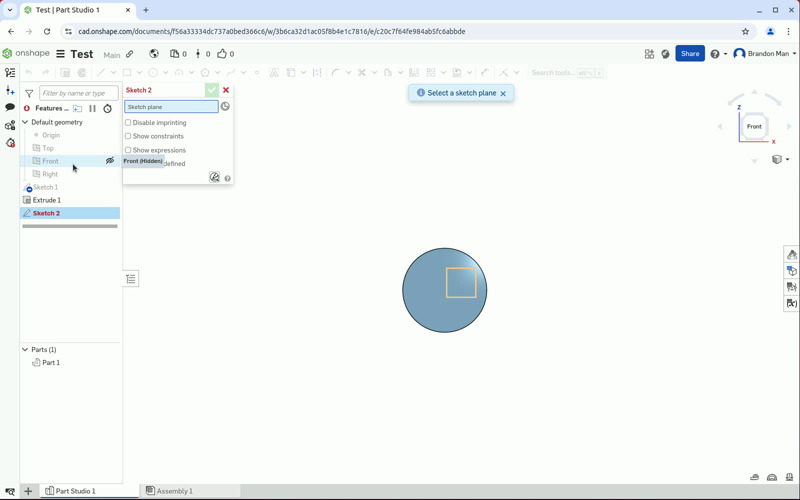
click(73, 163)
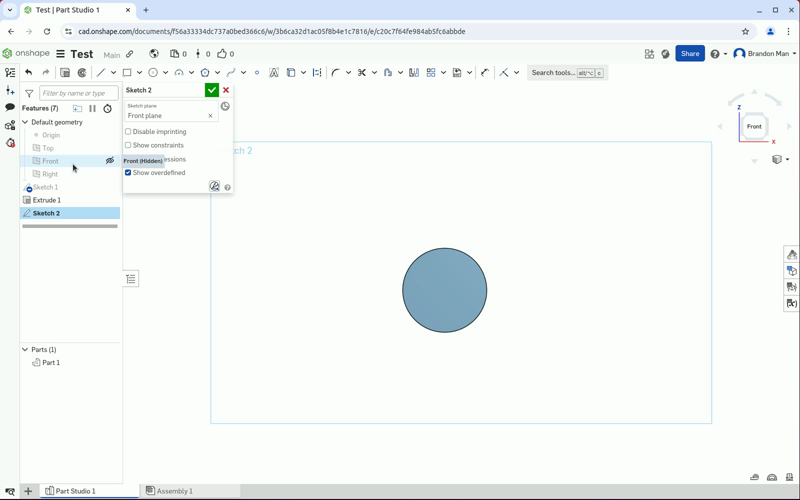
mouse_move(73, 352)
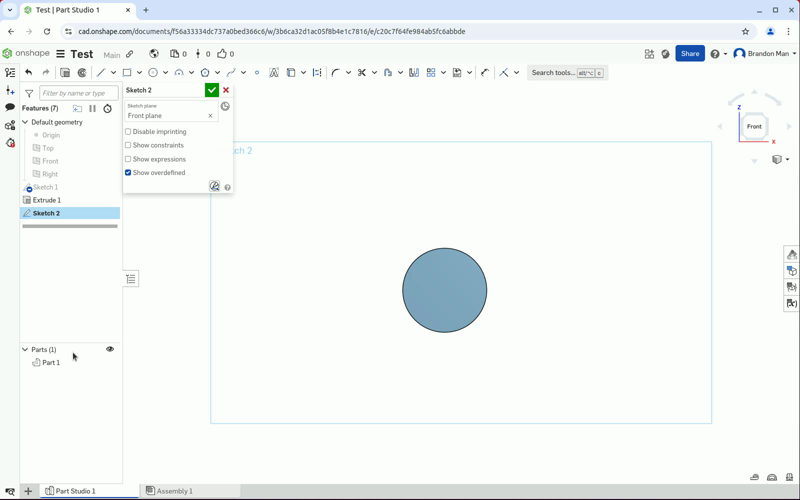
key(y)
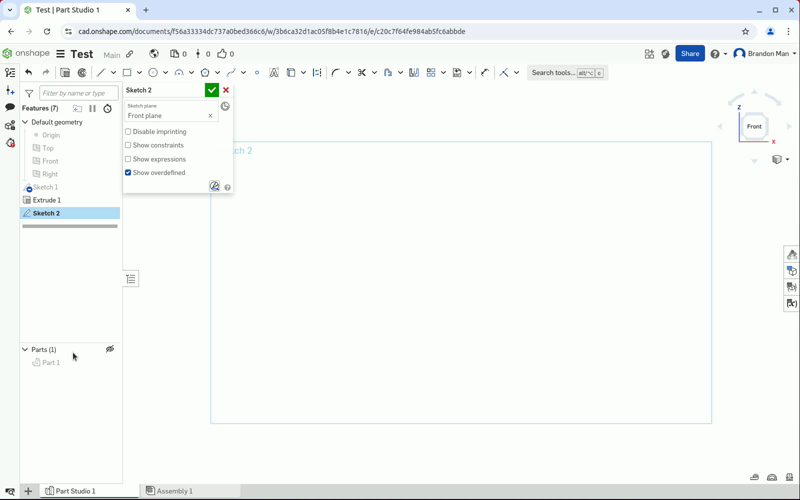
key(c)
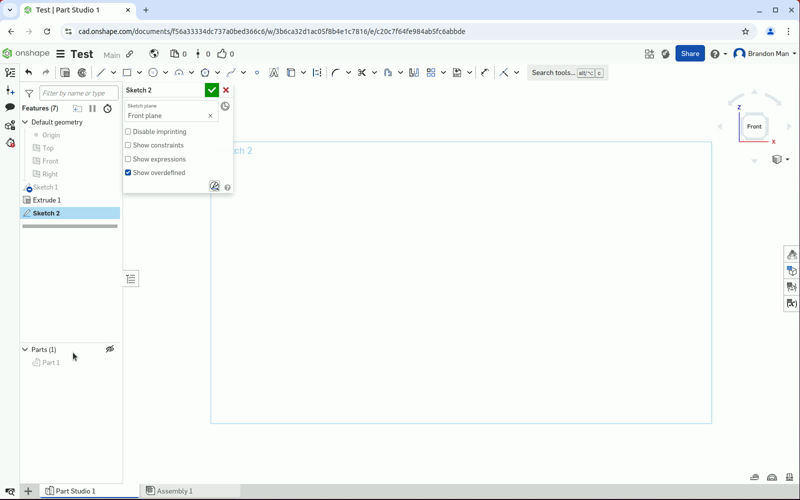
key_down(shift)
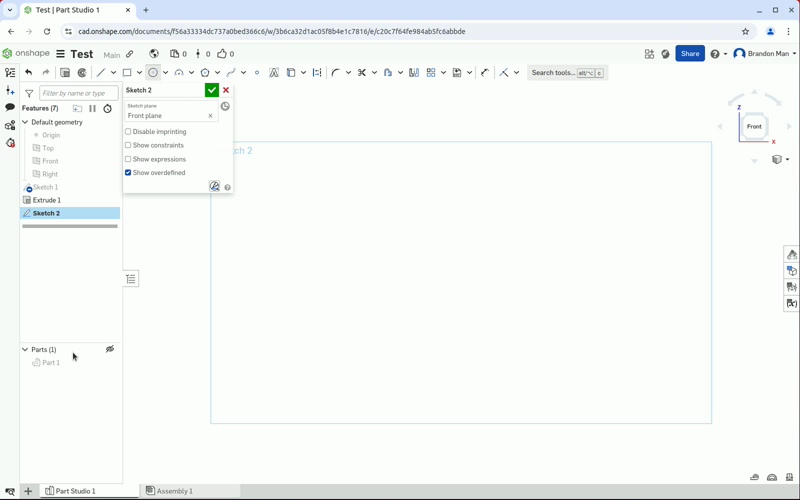
mouse_move(445, 290)
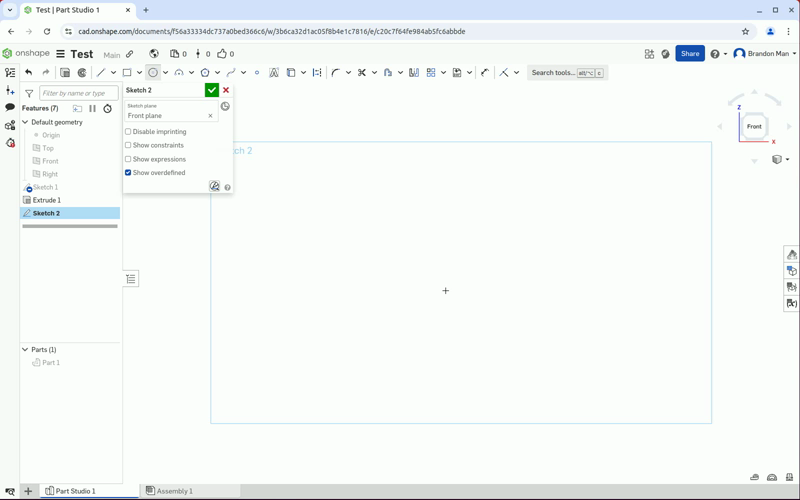
click(445, 290)
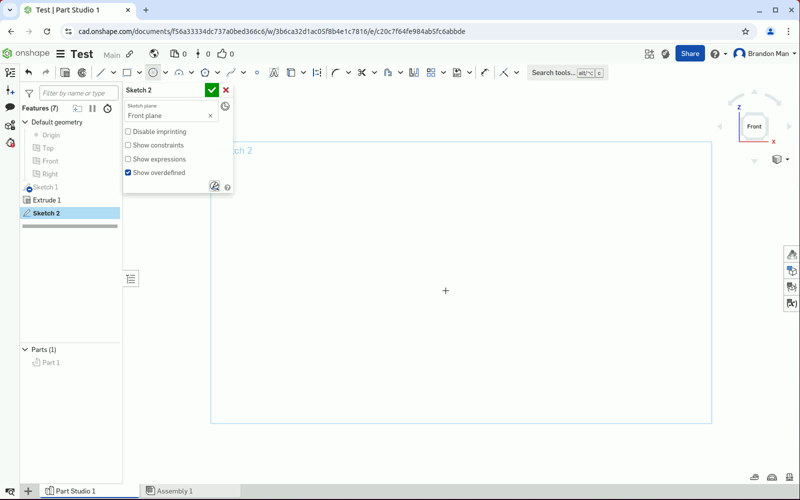
key_up(shift)
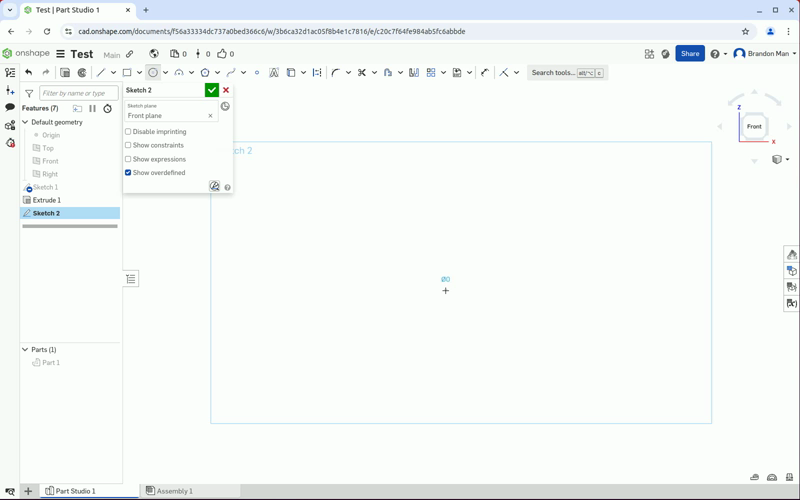
mouse_move(521, 290)
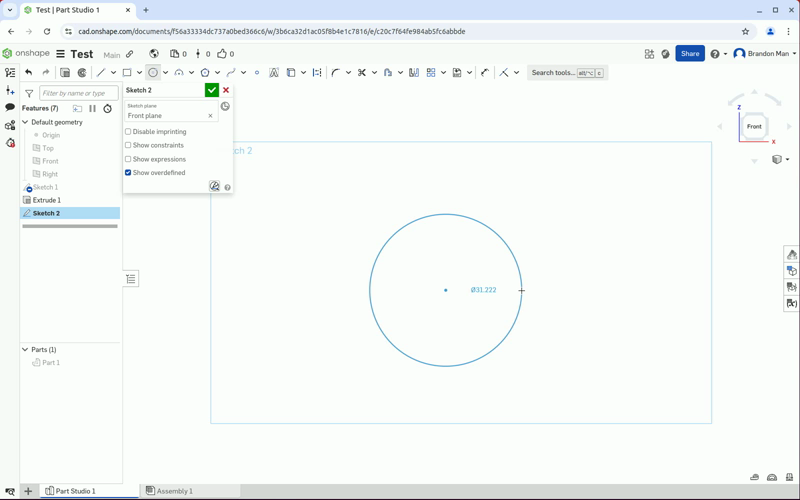
click(521, 290)
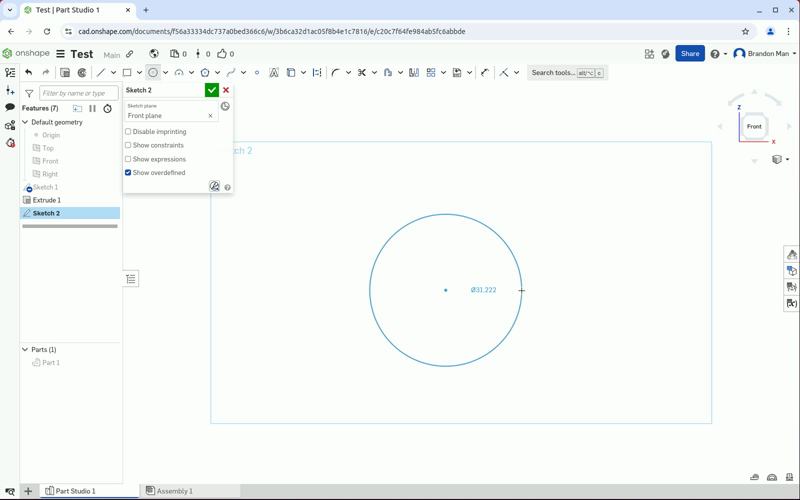
key(esc)
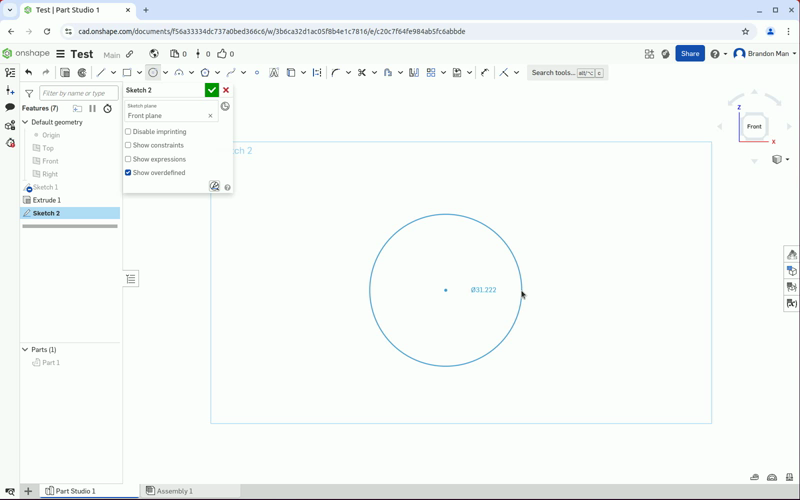
key(c)
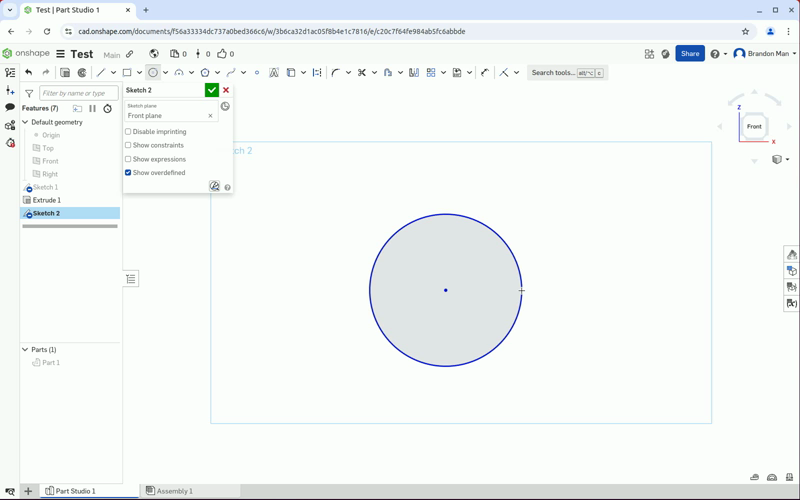
key_down(shift)
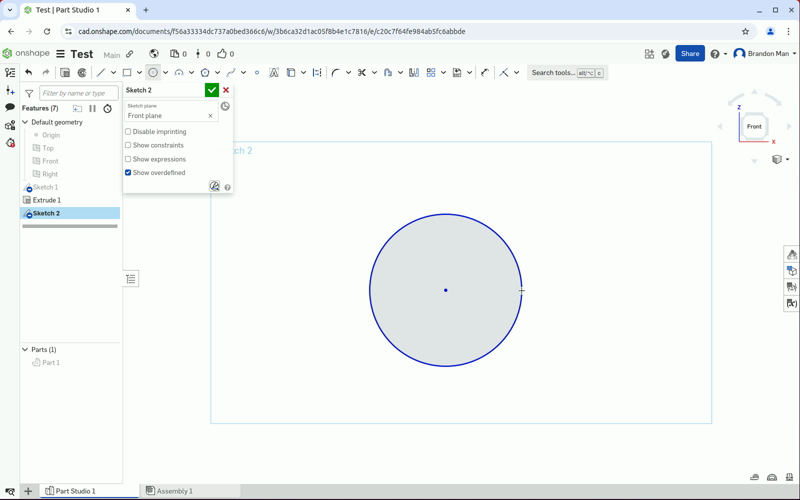
mouse_move(445, 290)
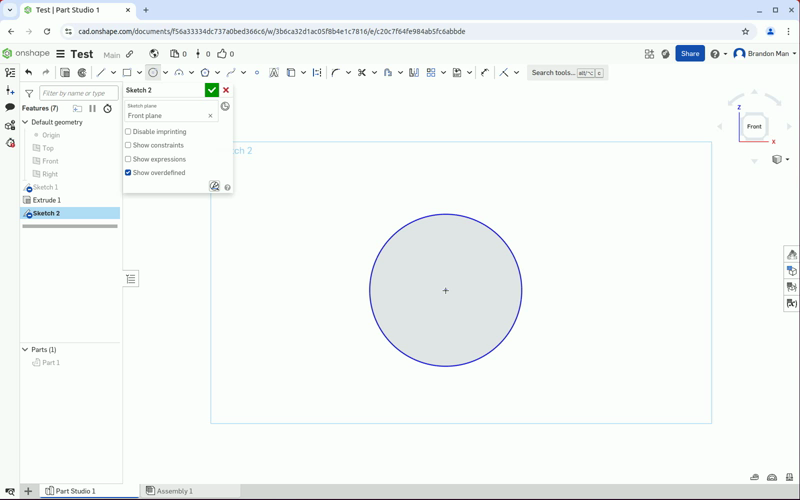
click(445, 290)
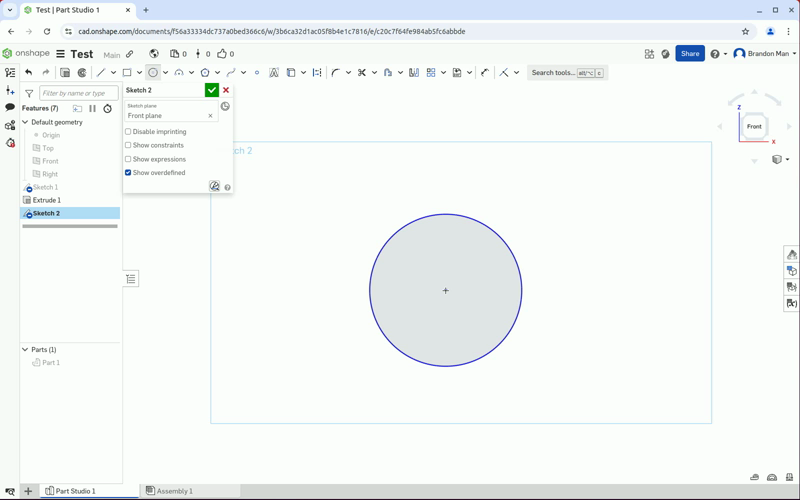
key_up(shift)
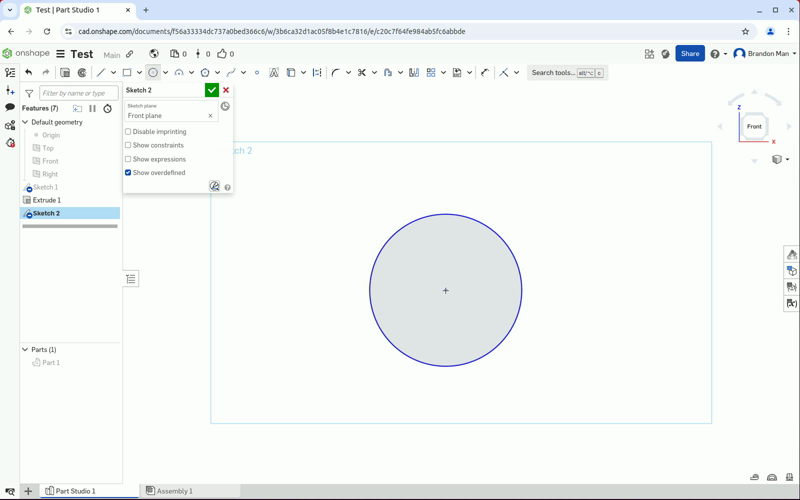
mouse_move(486, 290)
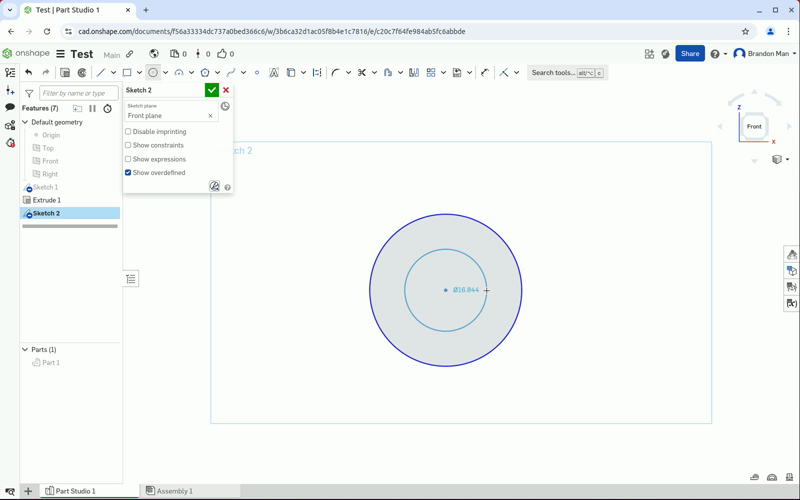
click(486, 290)
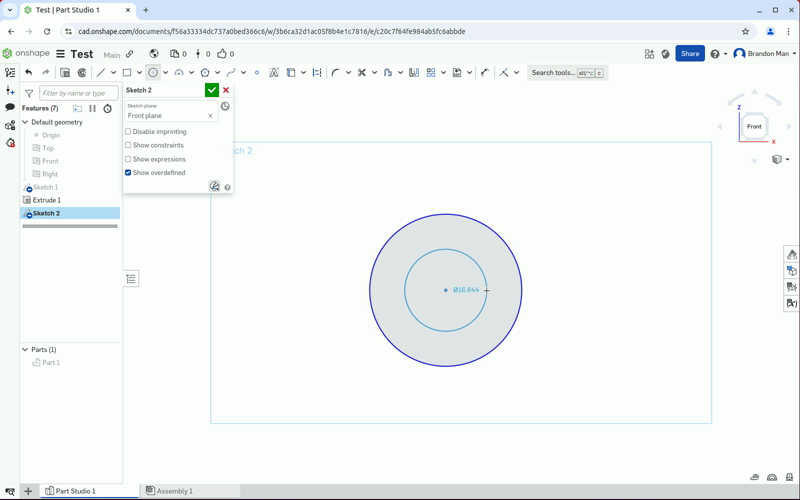
key(esc)
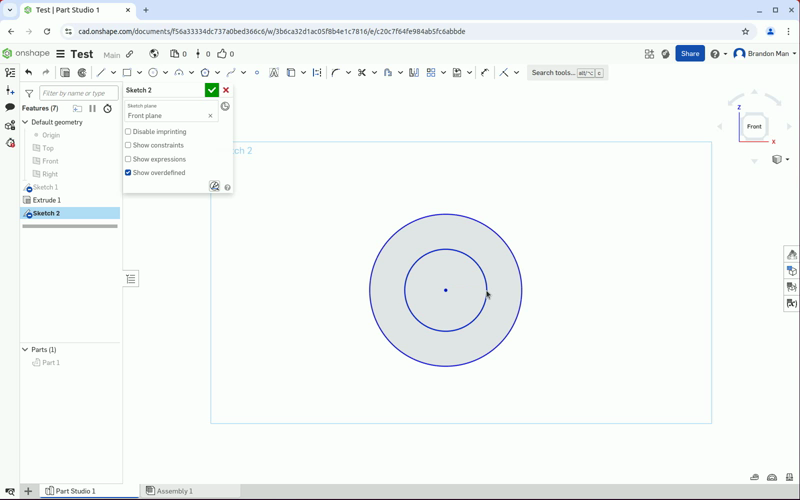
mouse_move(428, 349)
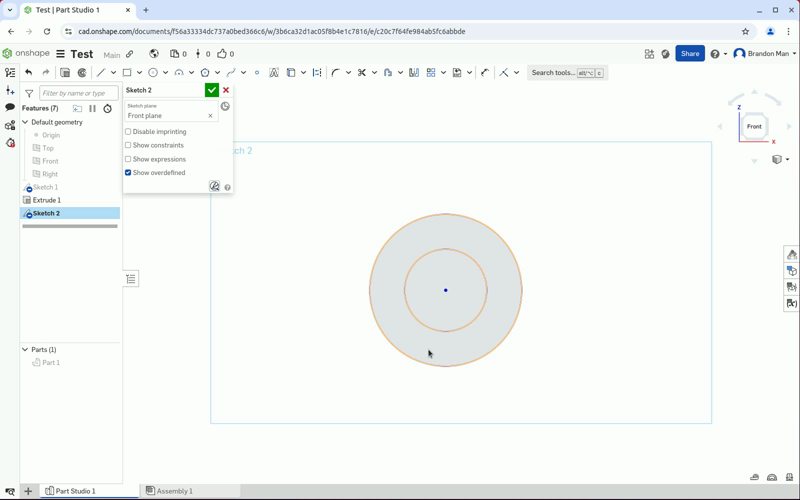
click(428, 349)
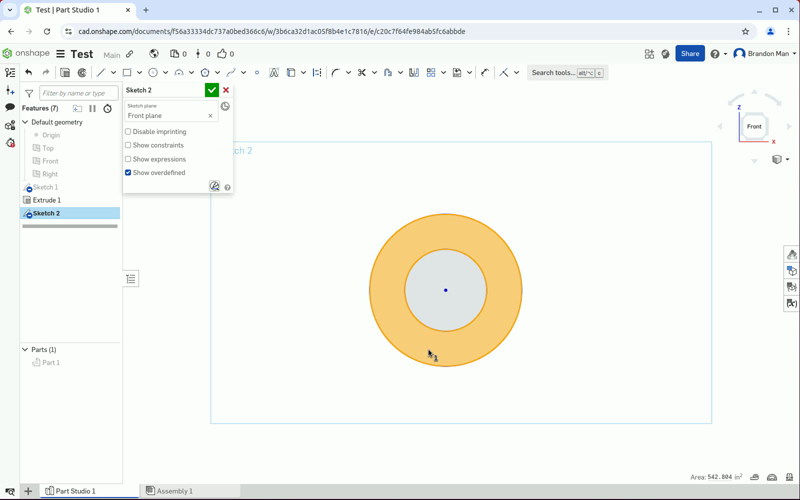
mouse_move(73, 352)
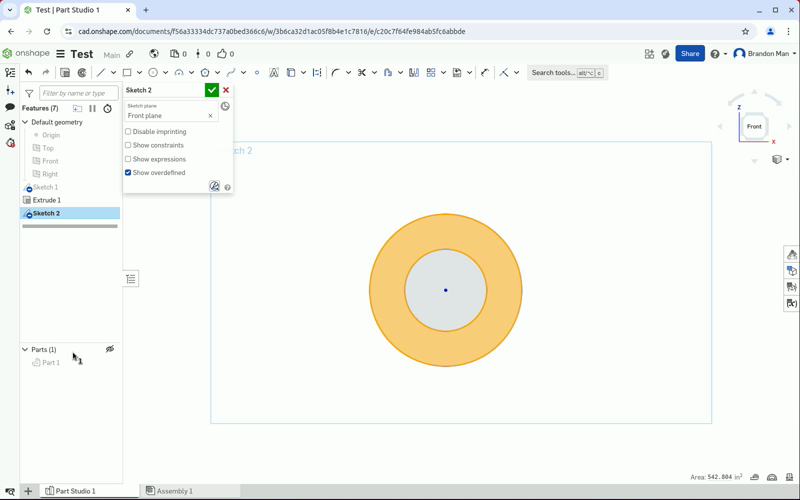
key(shift+y)
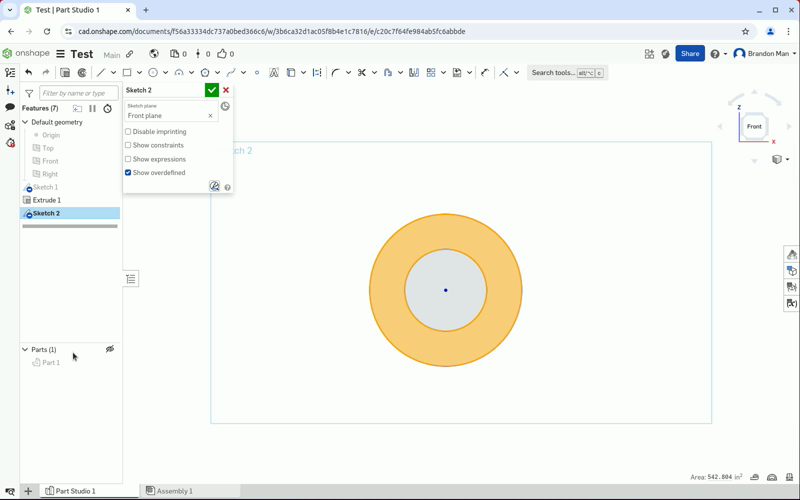
key(shift+e)
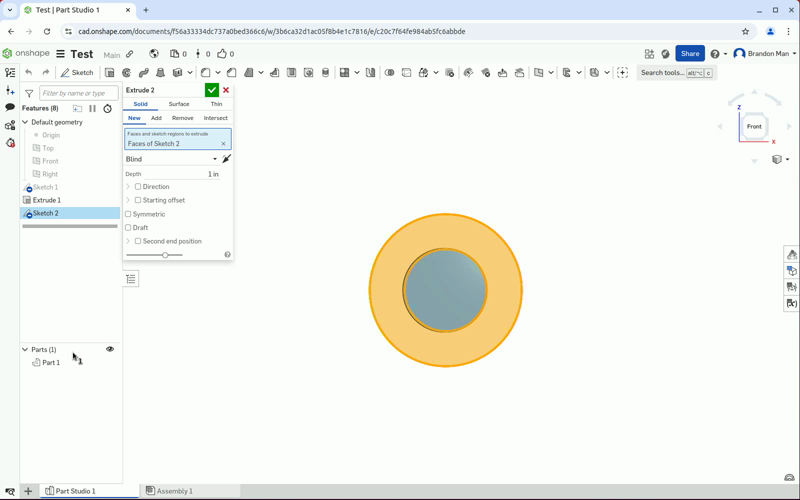
mouse_move(143, 106)
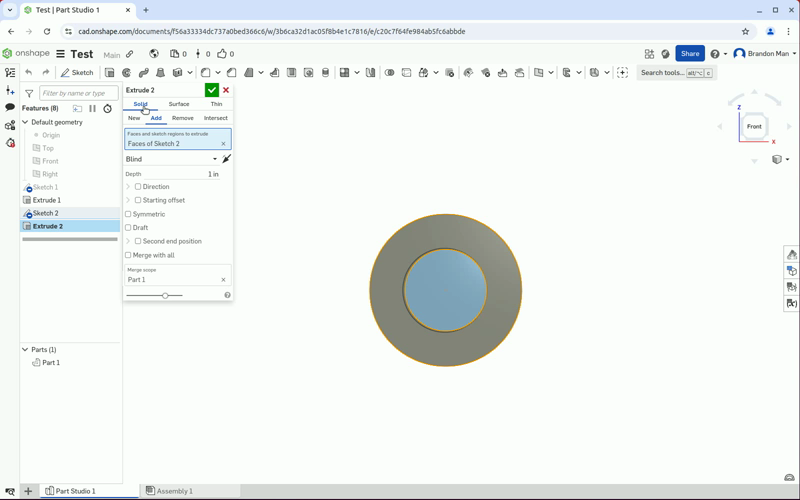
click(143, 106)
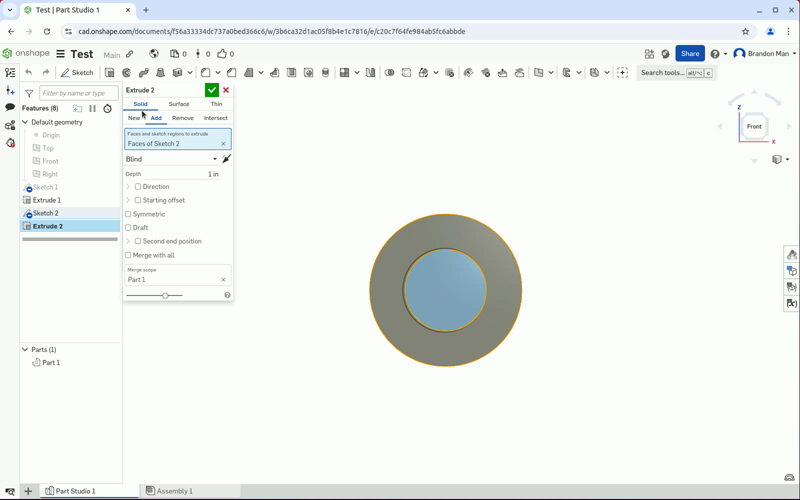
mouse_move(137, 120)
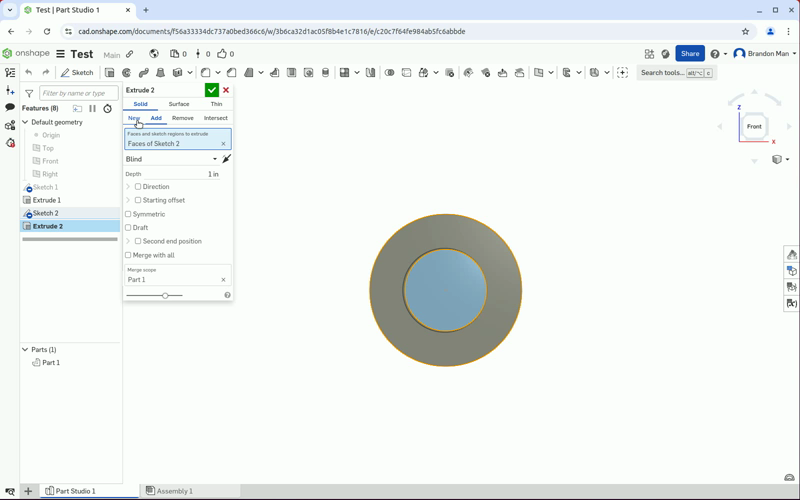
click(137, 120)
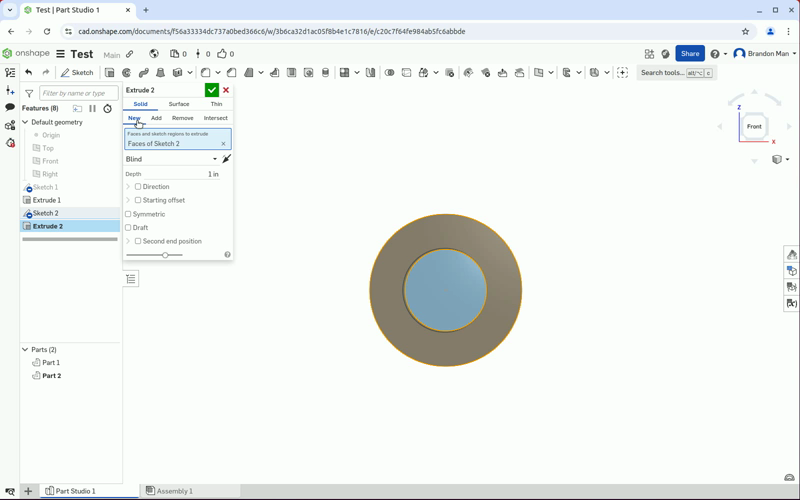
key(tab, 4)
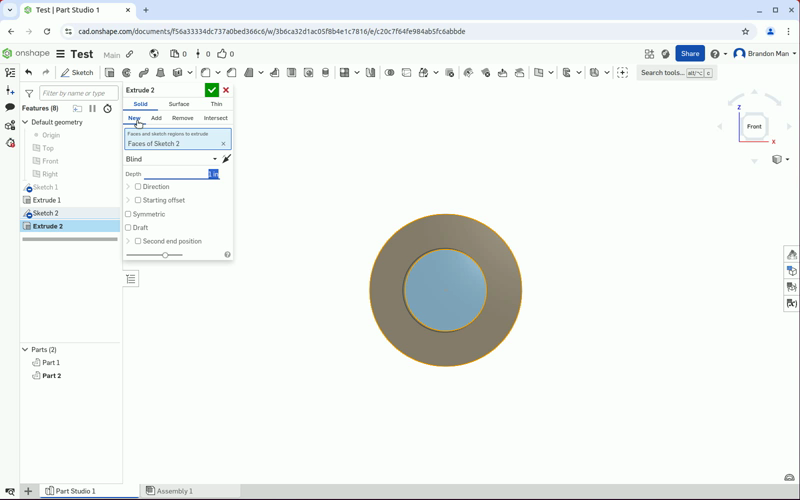
text(23.108)
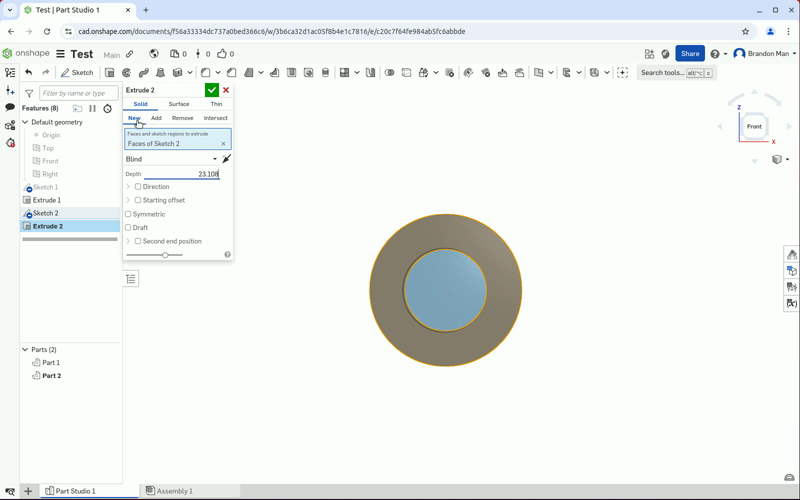
key(enter)
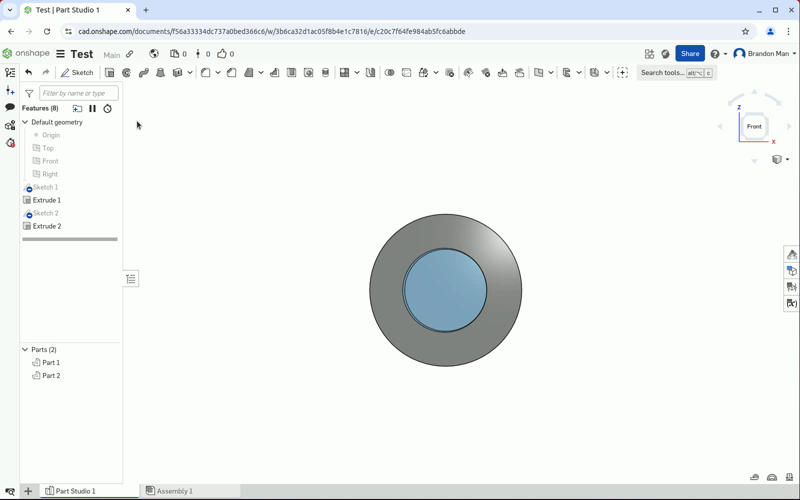
key(shift+h)
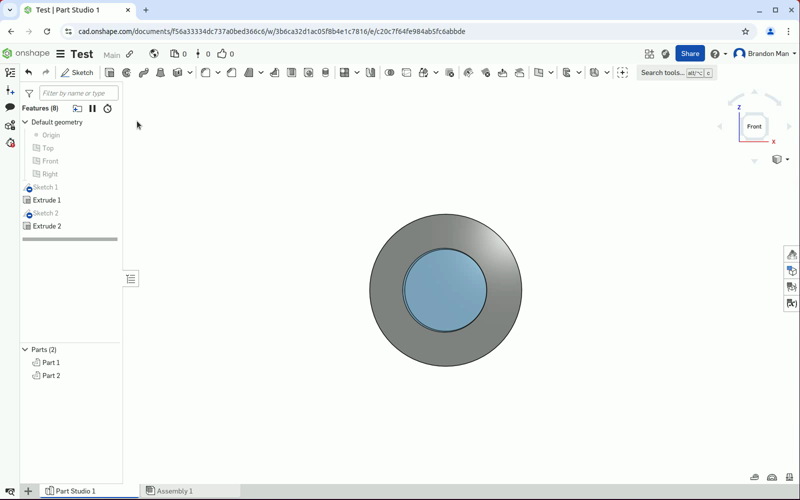
key(shift+h)
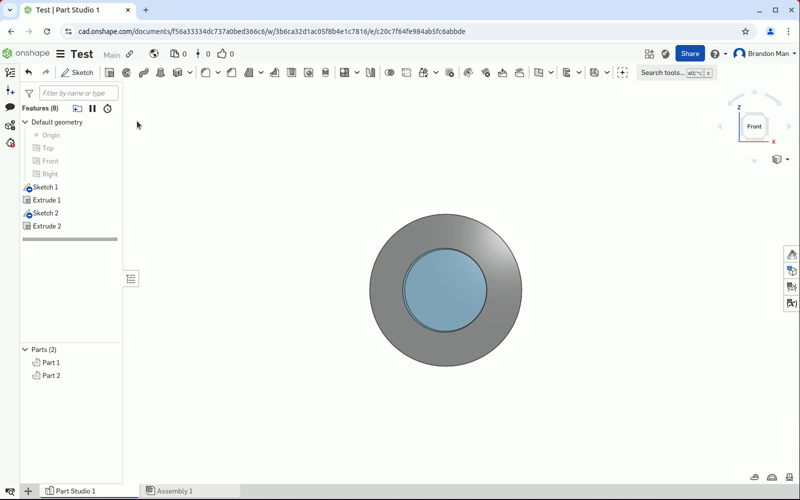
key(shift+7)
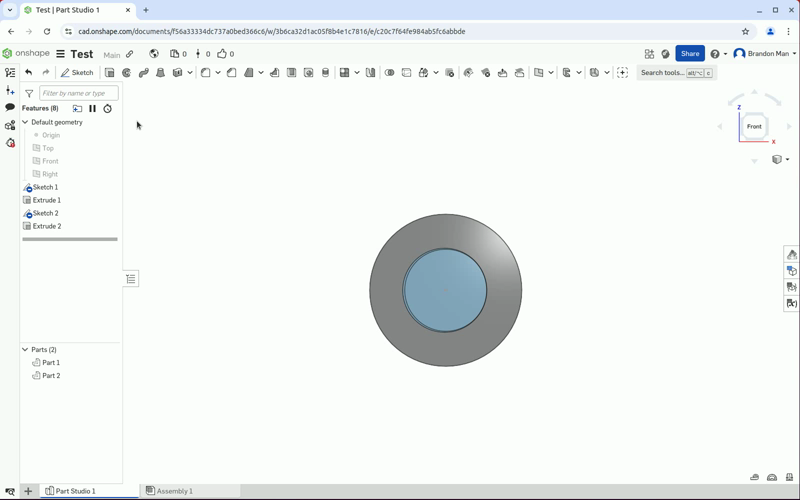
key(left, 2)
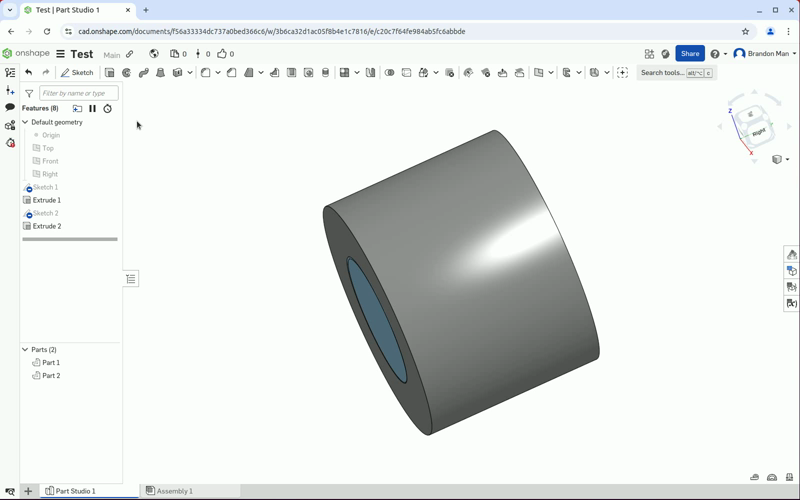
key(down, 2)
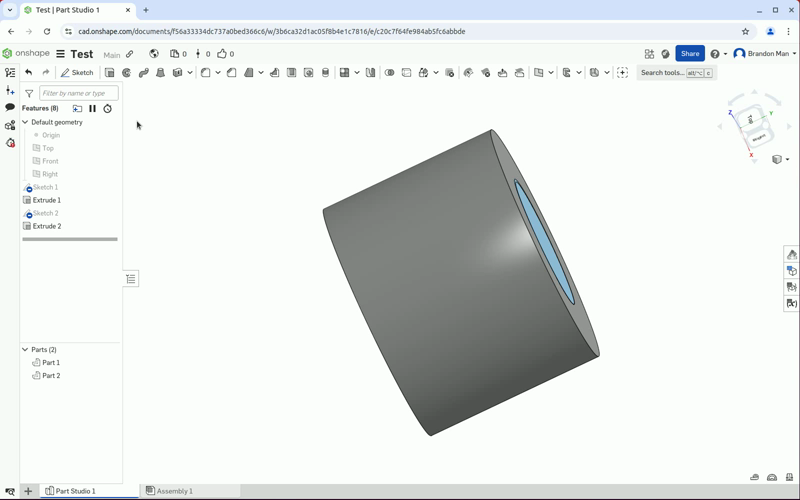
key(up, 2)
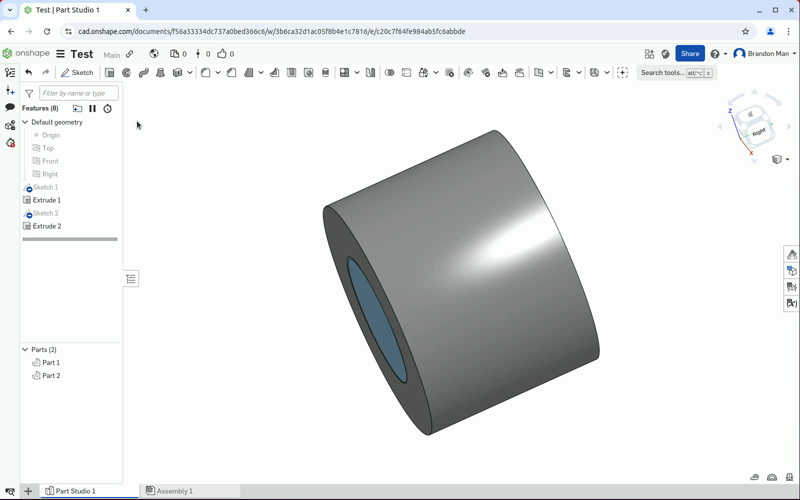
key(right, 2)
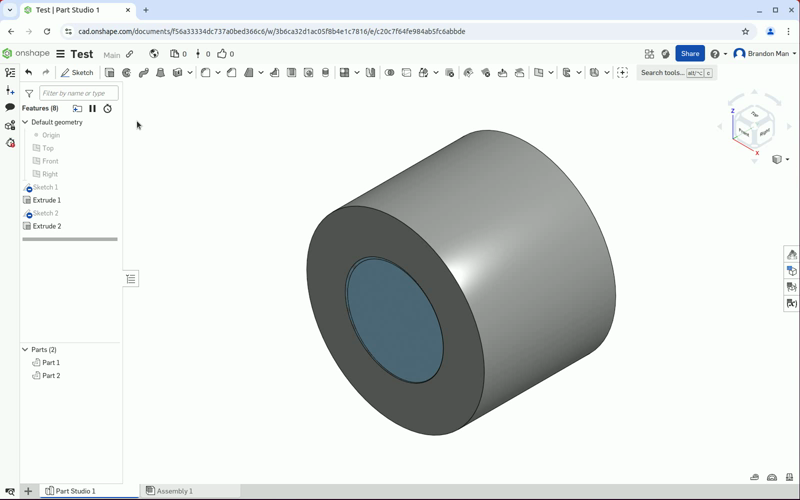
mouse_move(73, 189)
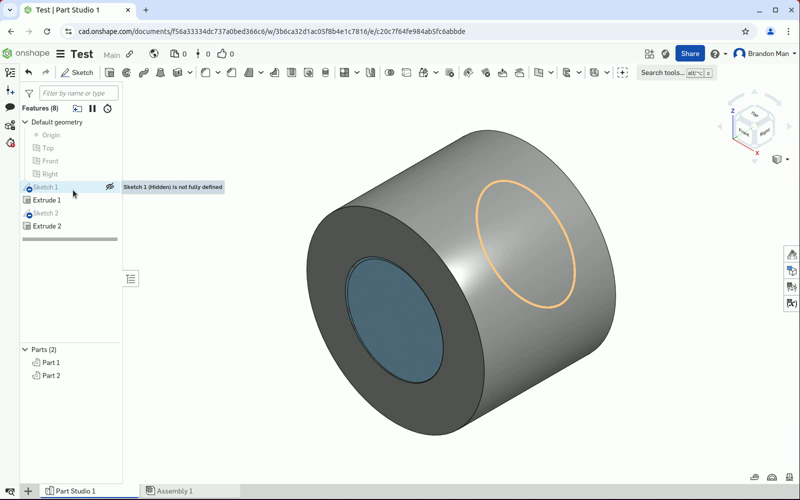
click(73, 189)